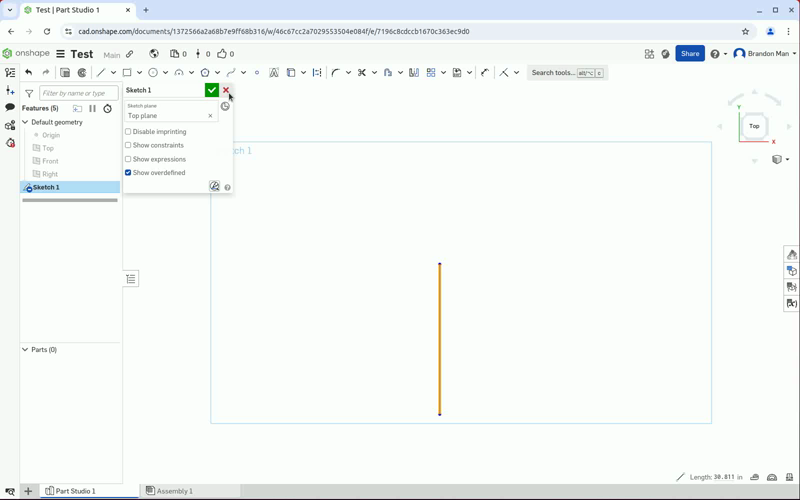
key(shift+h)
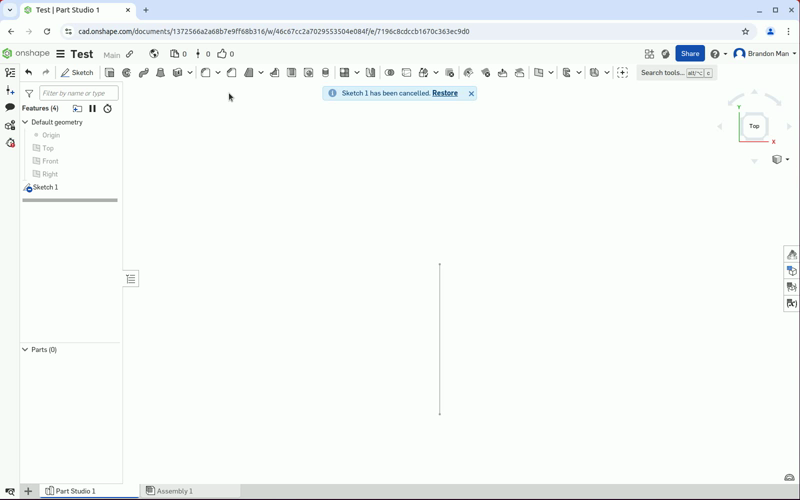
mouse_move(73, 352)
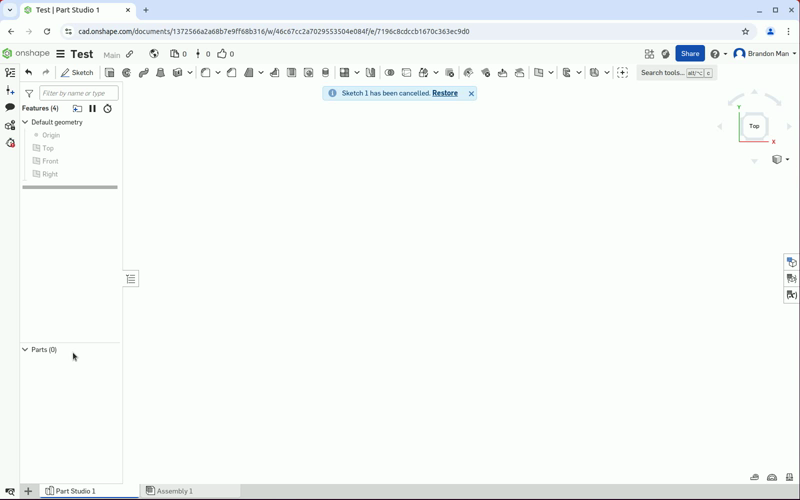
key(y)
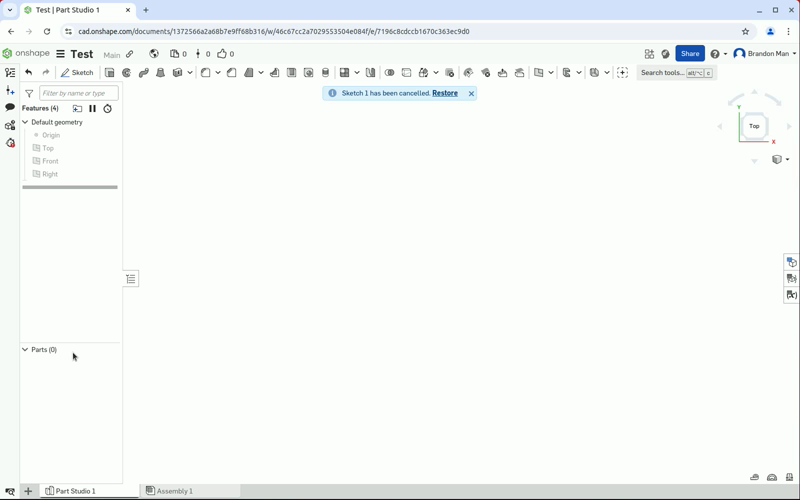
key(shift+p)
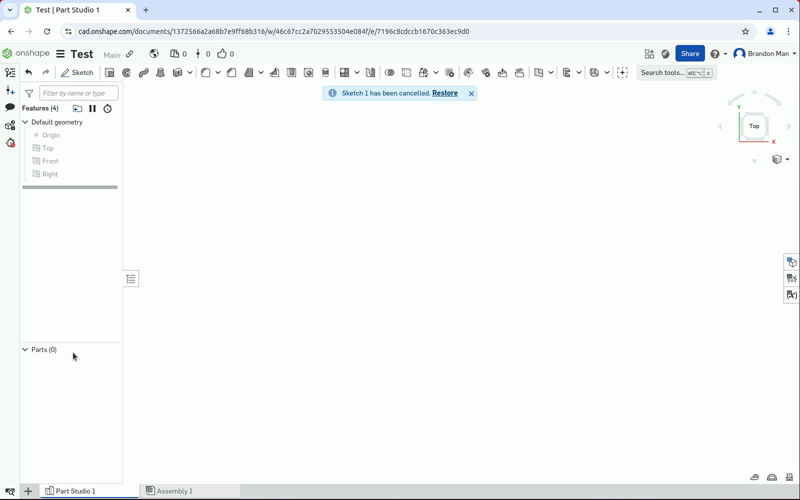
key(space)
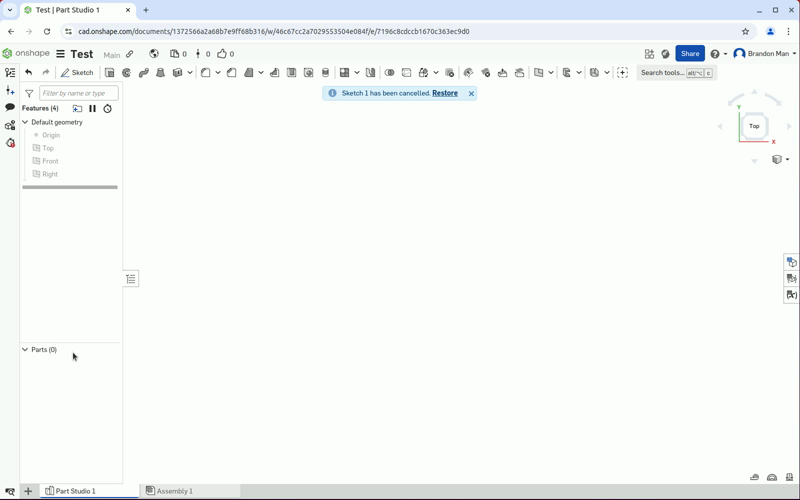
key_down(shift)
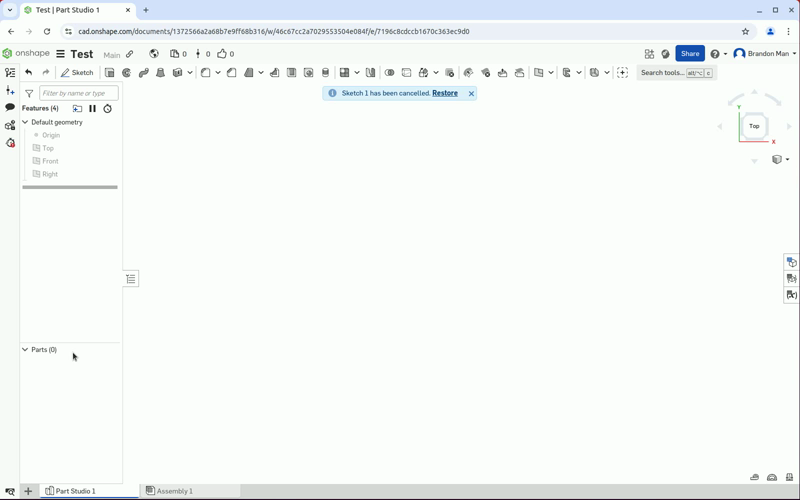
key(up)
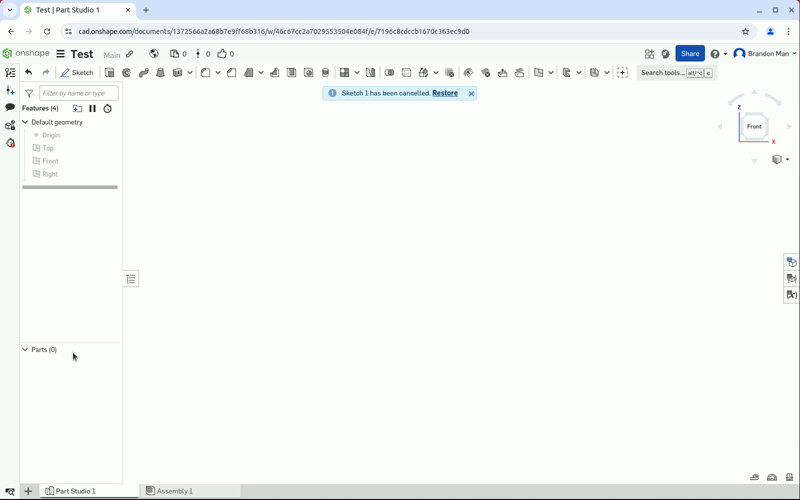
key_up(shift)
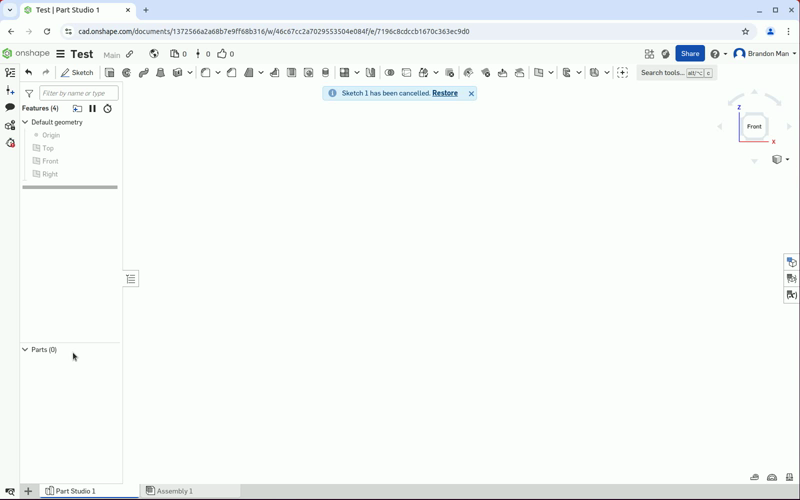
mouse_move(73, 352)
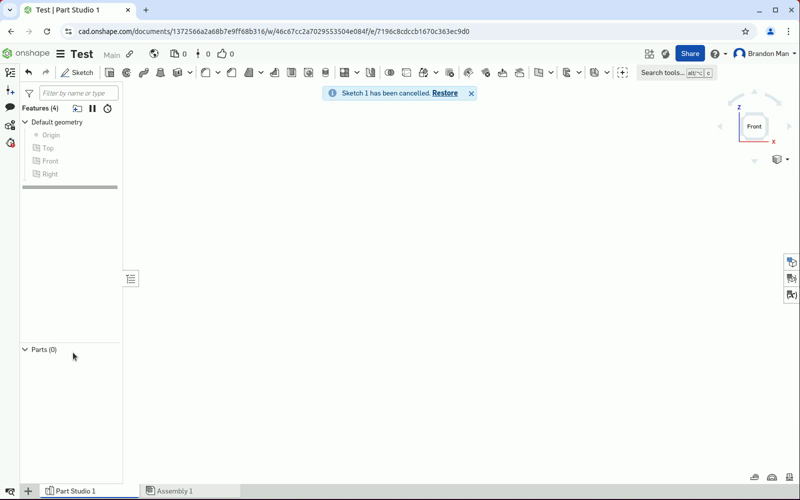
key(shift+y)
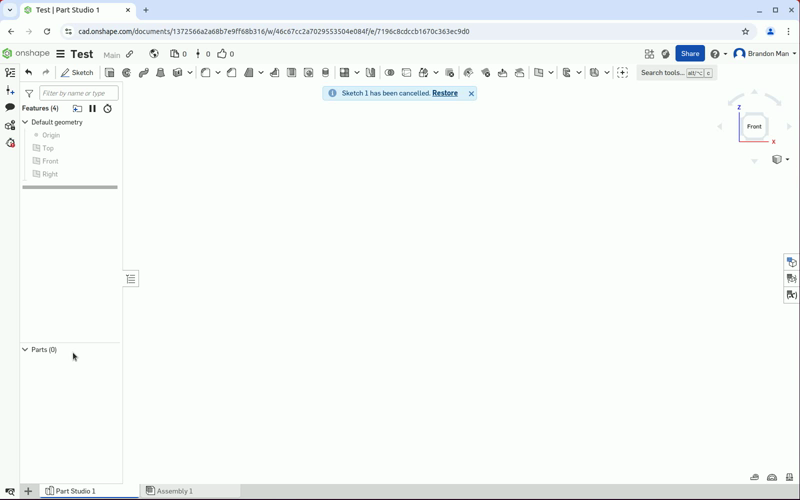
key(shift+s)
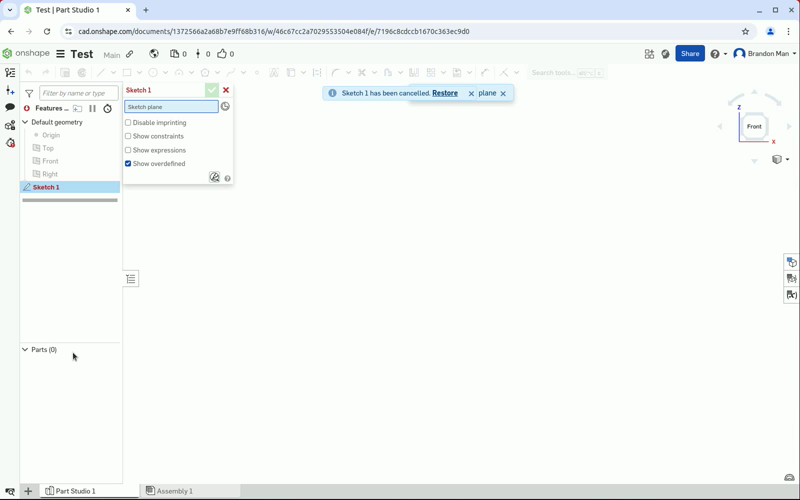
mouse_move(73, 163)
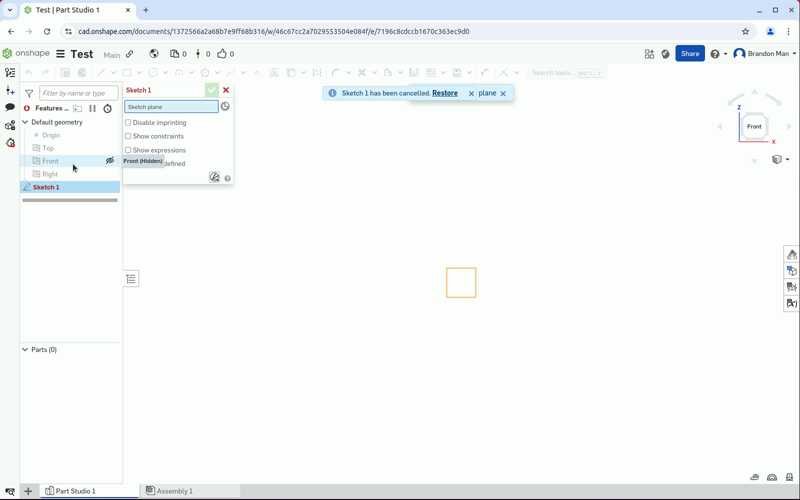
click(73, 163)
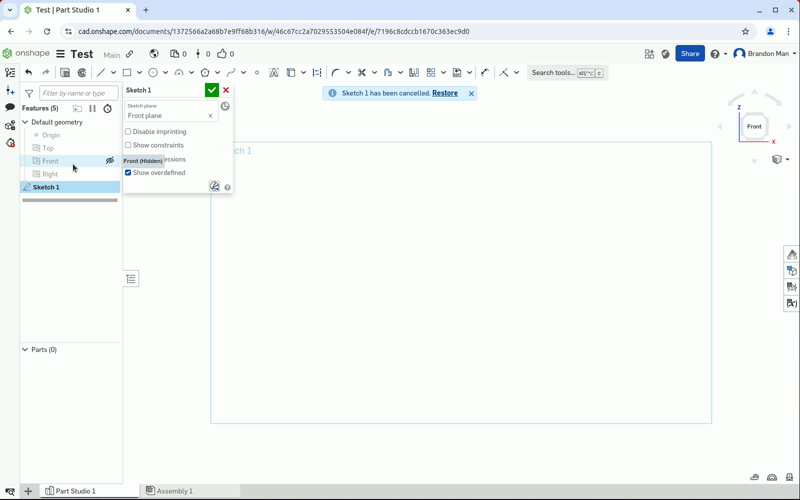
mouse_move(73, 352)
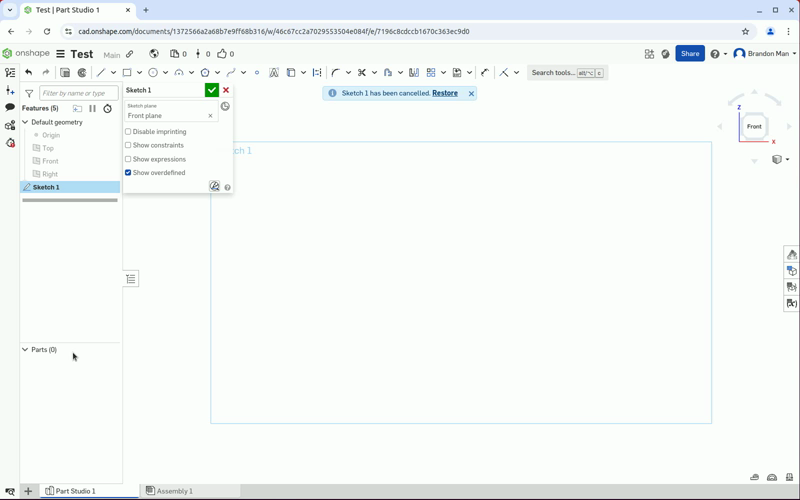
key(y)
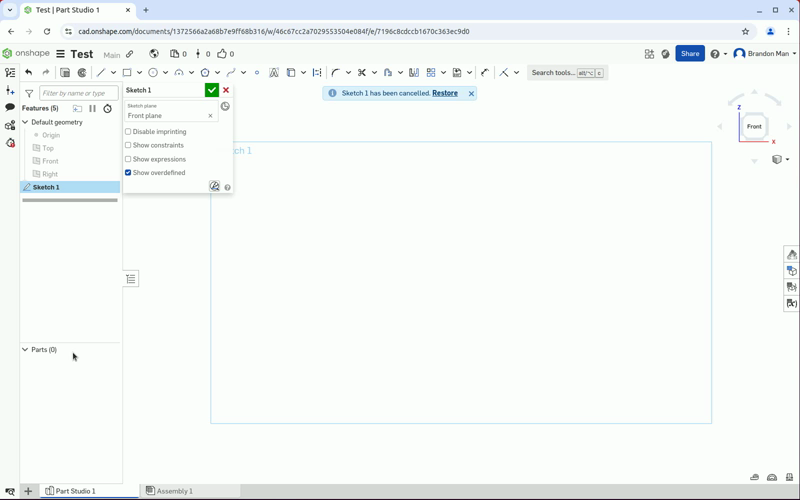
key(c)
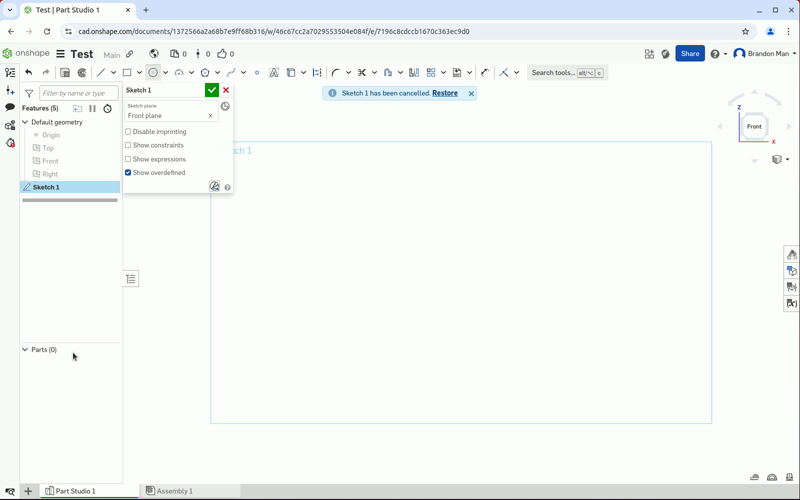
key_down(shift)
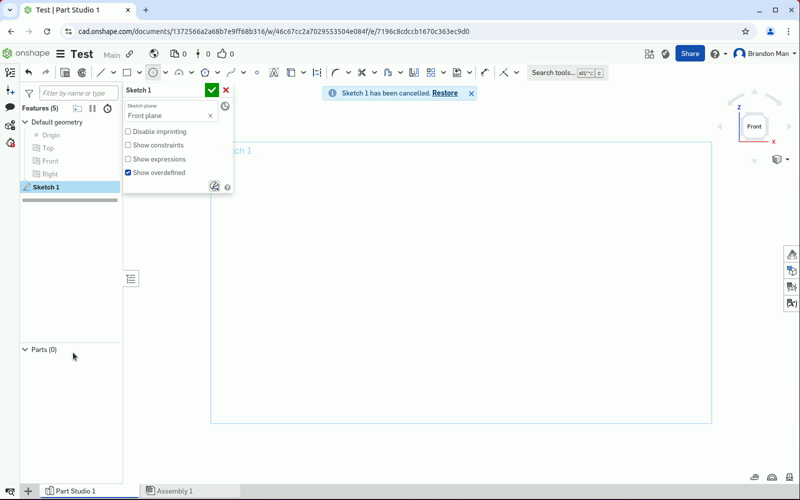
mouse_move(461, 282)
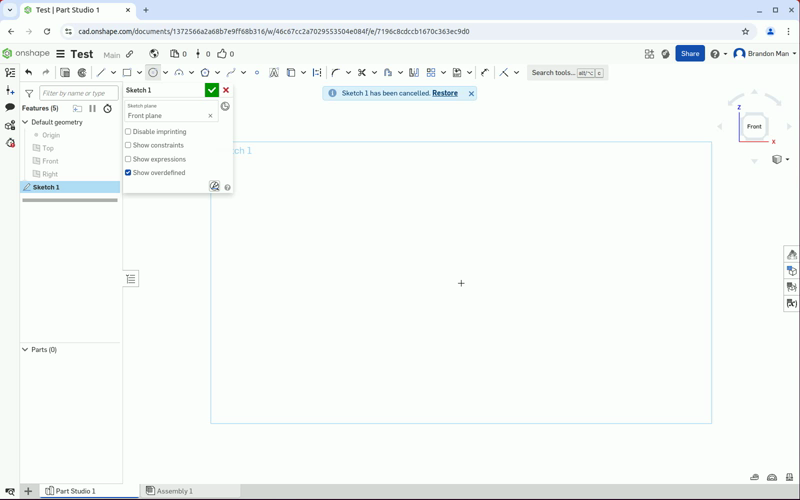
click(461, 282)
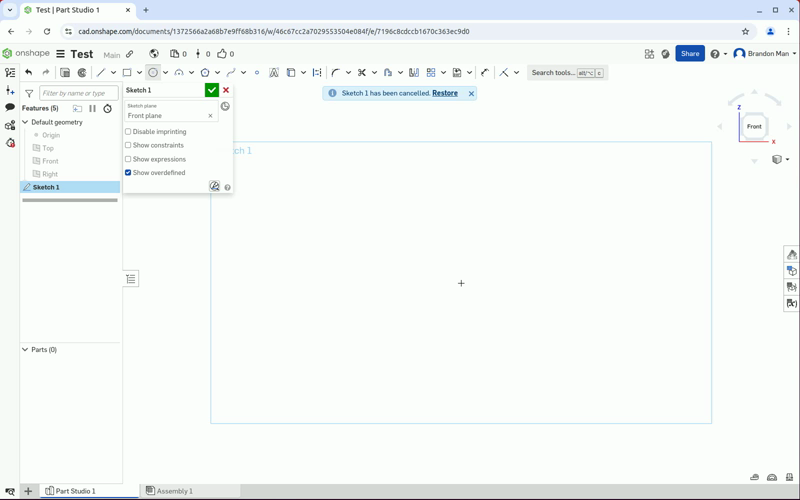
key_up(shift)
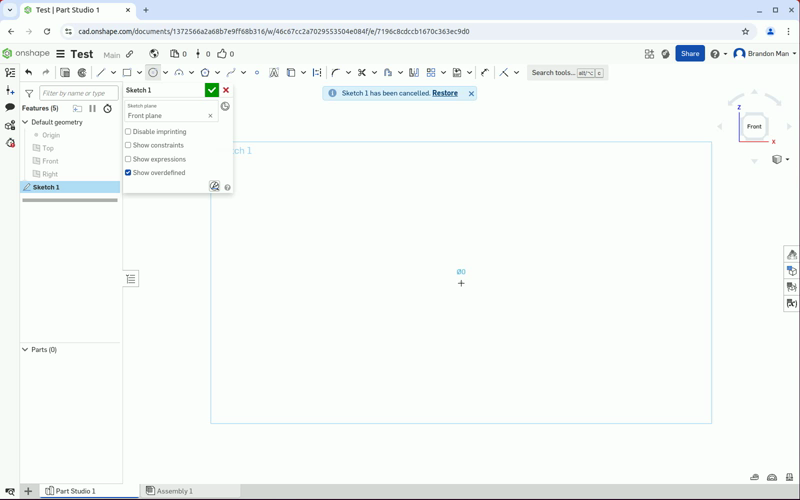
mouse_move(574, 282)
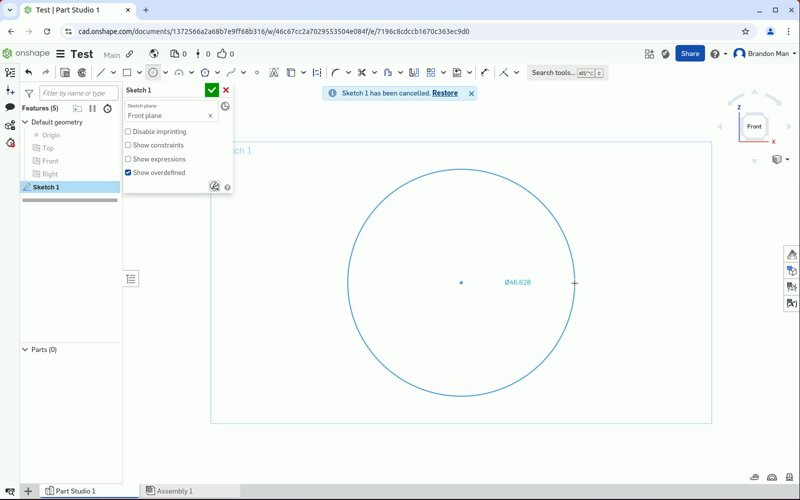
click(574, 282)
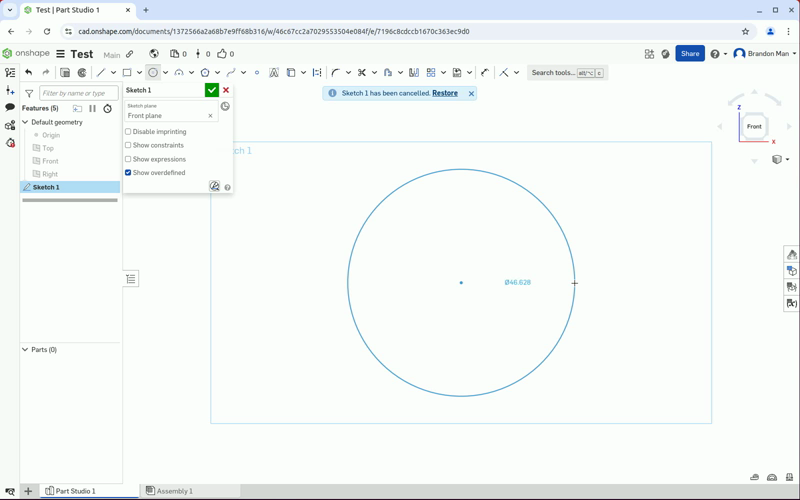
key(esc)
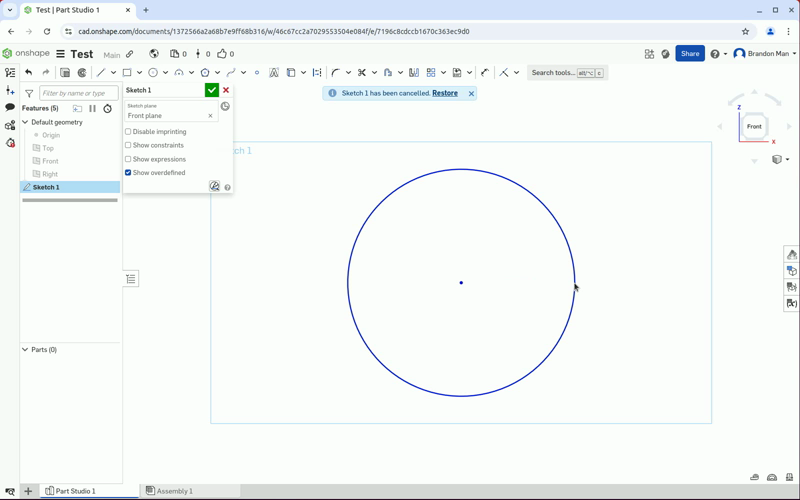
mouse_move(408, 244)
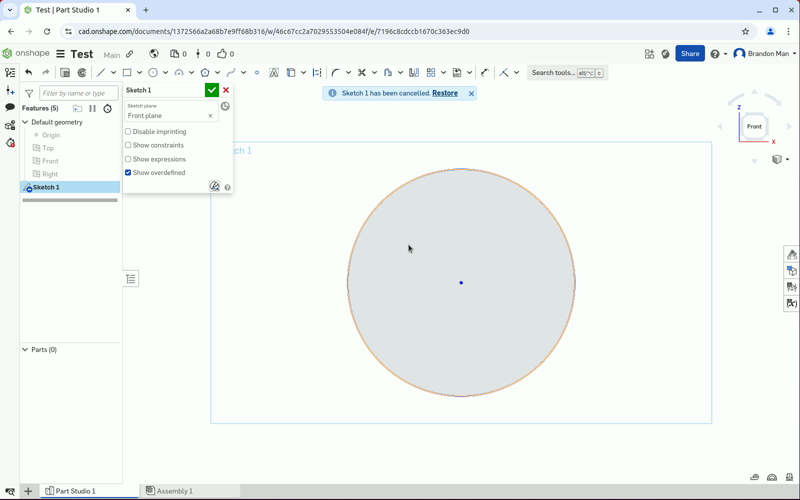
click(408, 244)
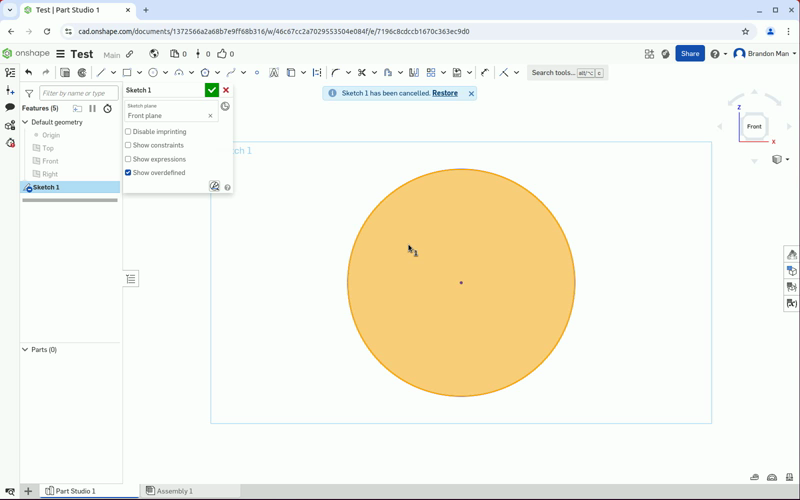
mouse_move(73, 352)
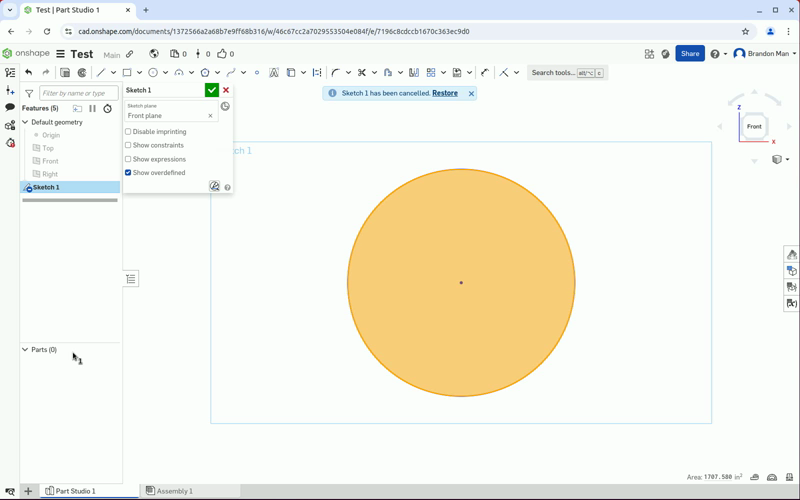
key(shift+y)
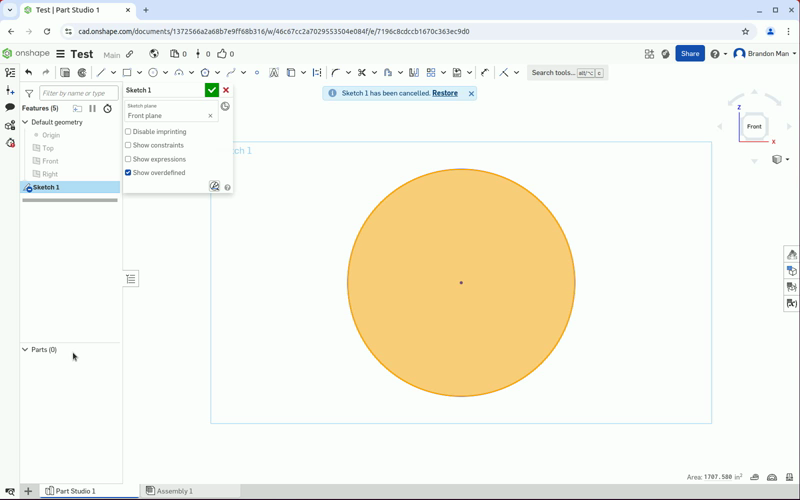
key(shift+e)
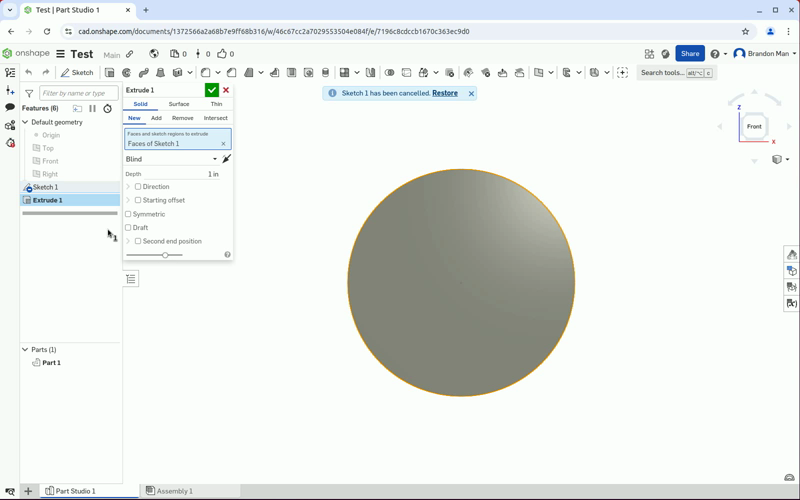
mouse_move(143, 106)
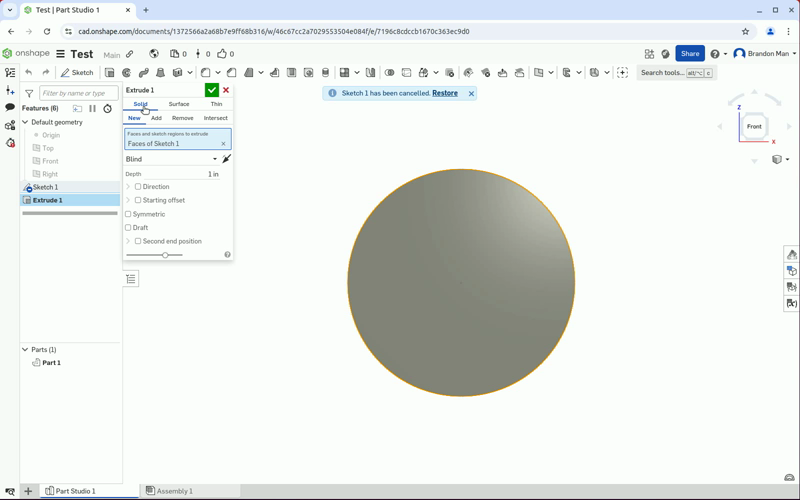
click(143, 106)
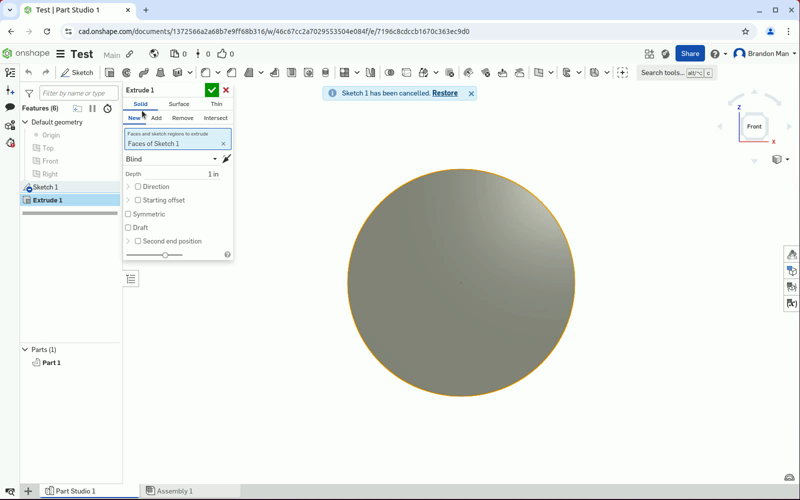
mouse_move(137, 120)
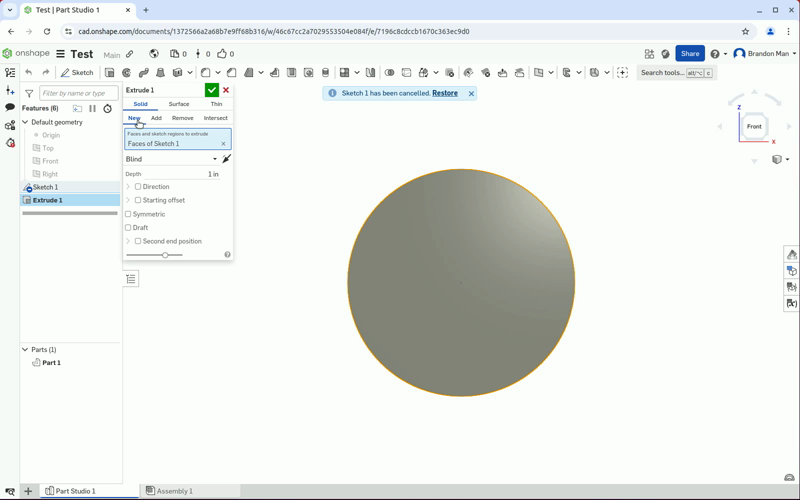
click(137, 120)
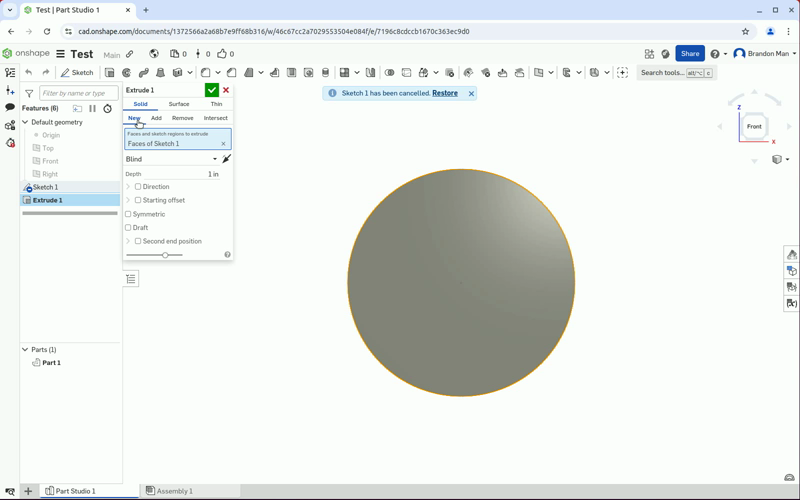
key(tab, 4)
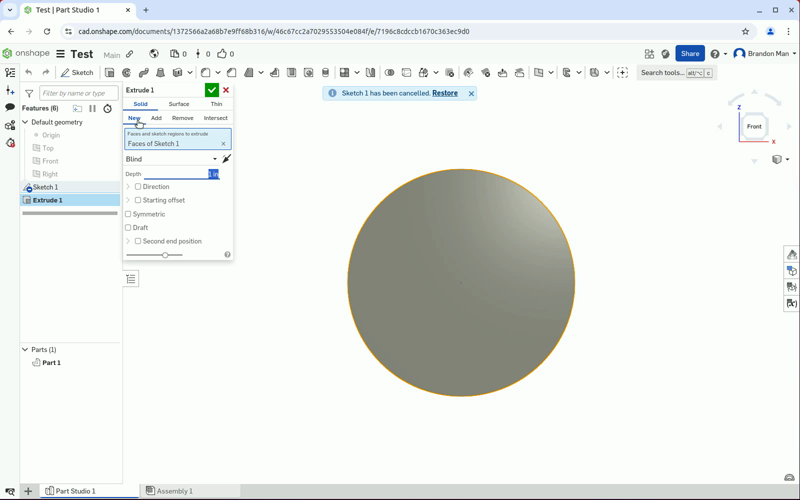
text(19.016)
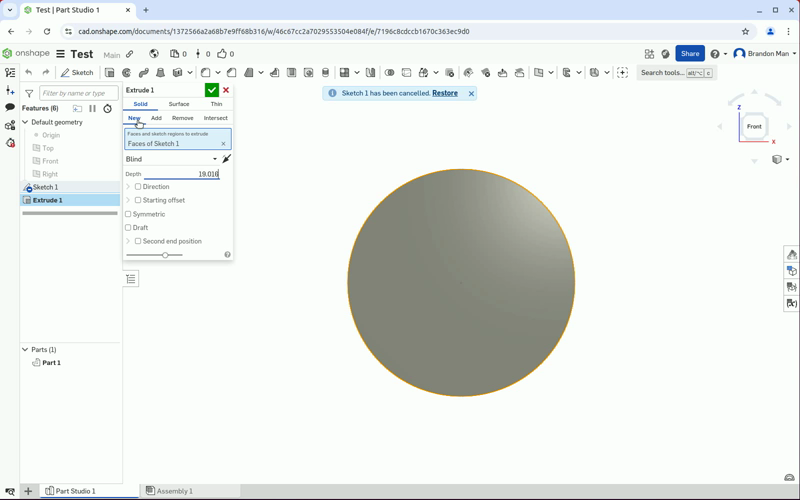
key(enter)
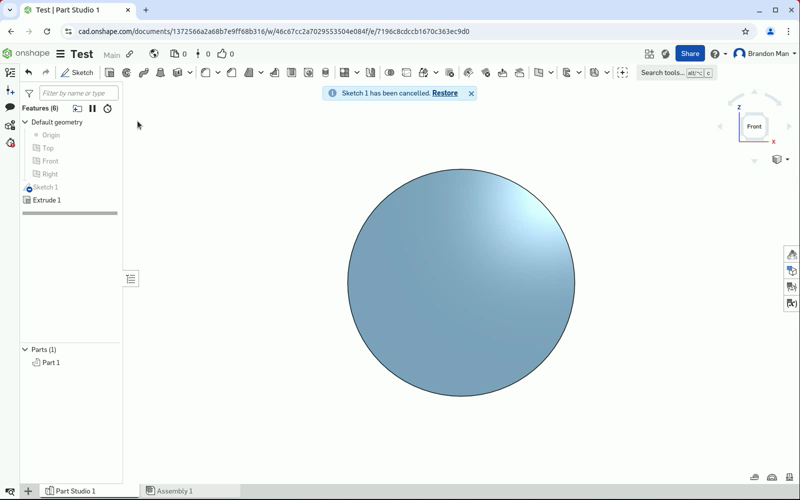
key(shift+h)
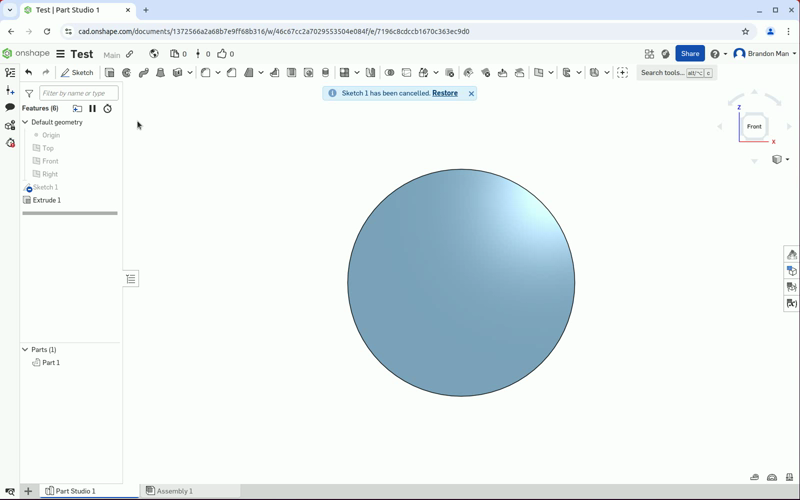
key(shift+h)
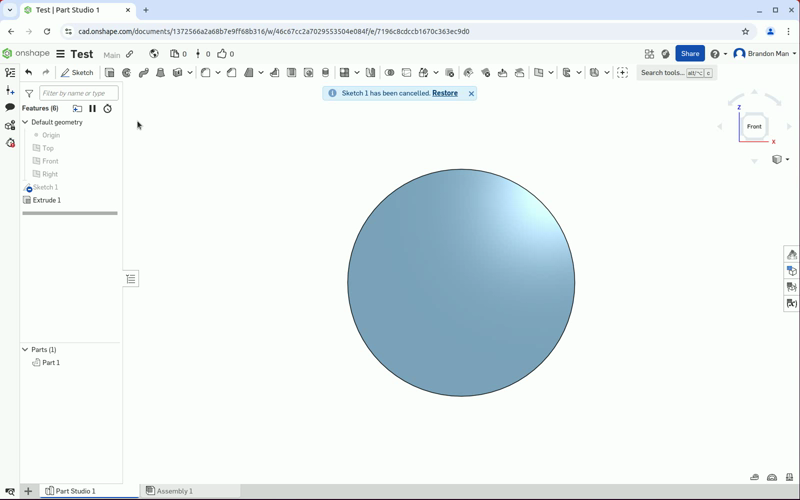
mouse_move(73, 189)
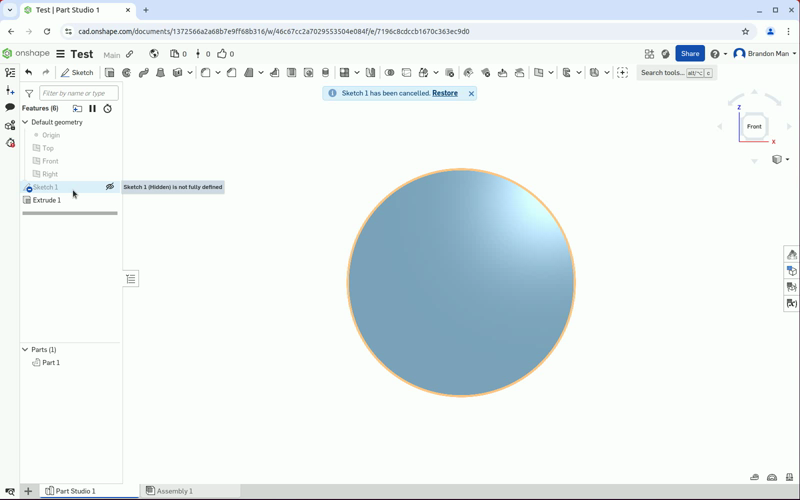
click(73, 189)
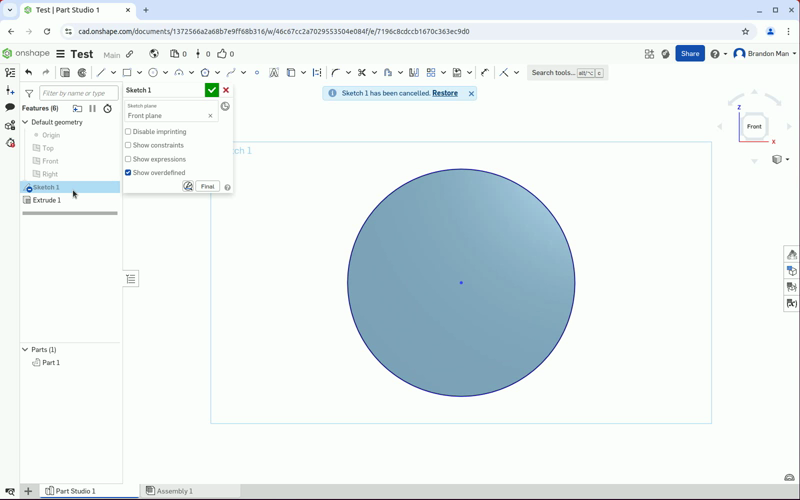
mouse_move(229, 92)
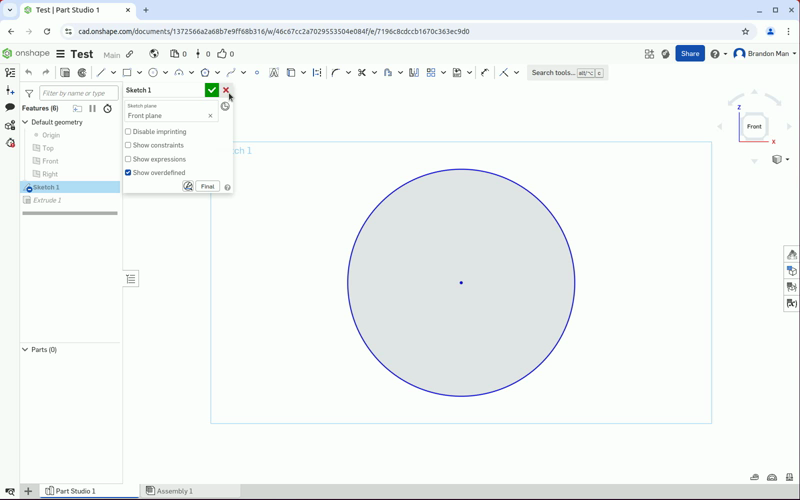
click(229, 92)
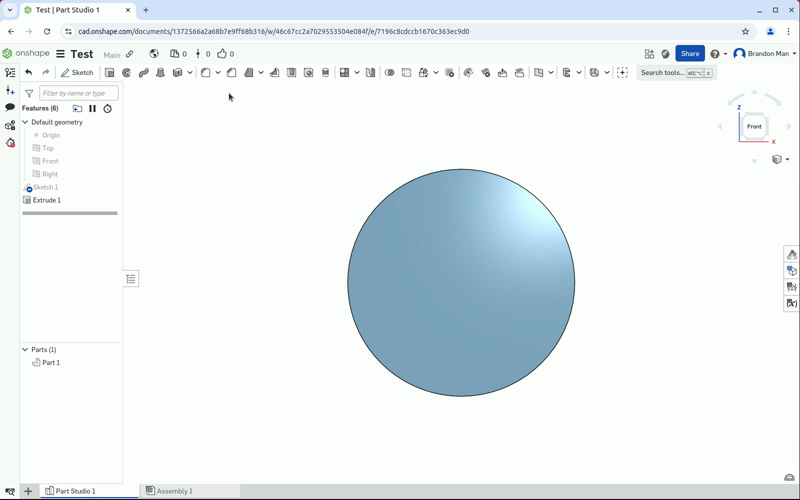
mouse_move(541, 75)
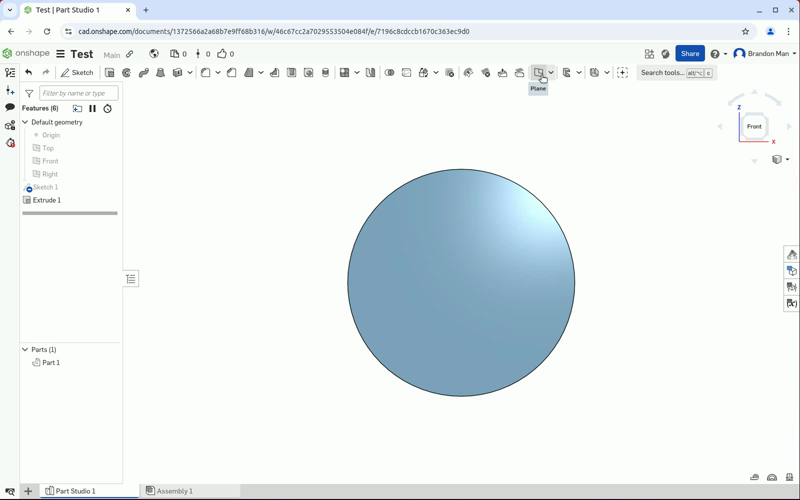
click(541, 75)
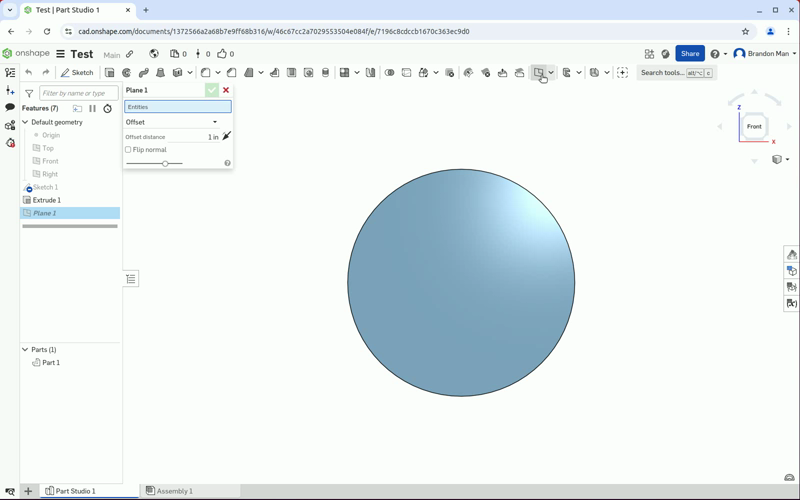
mouse_move(73, 163)
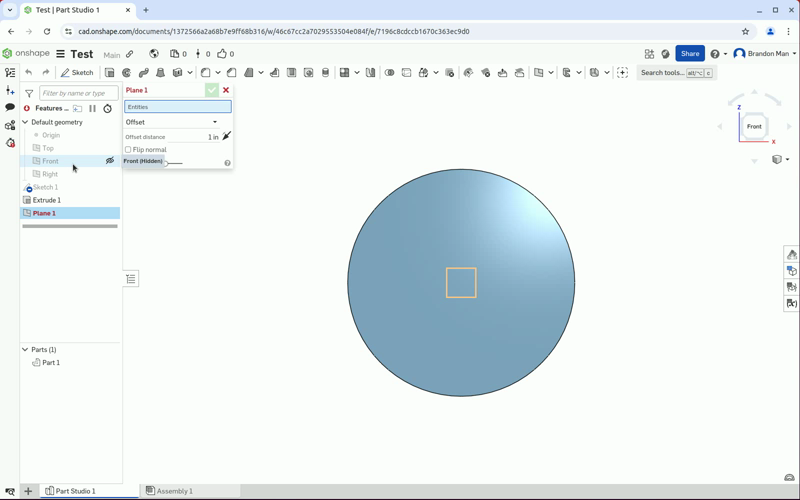
click(73, 163)
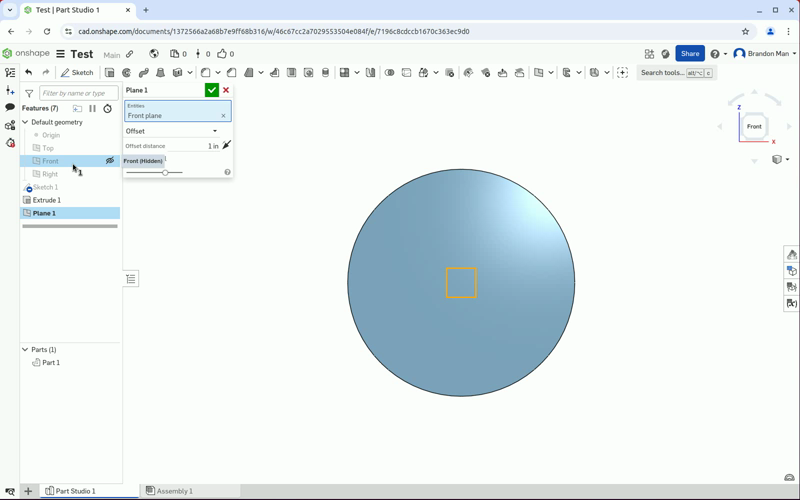
key(tab, 2)
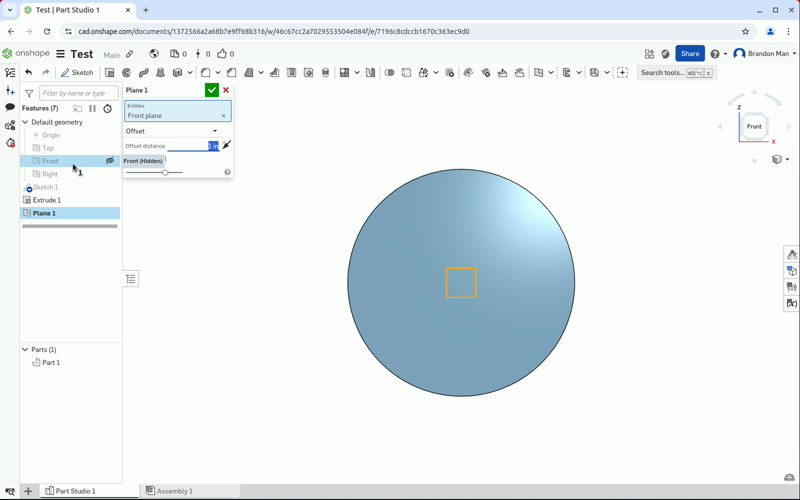
text(19.01)
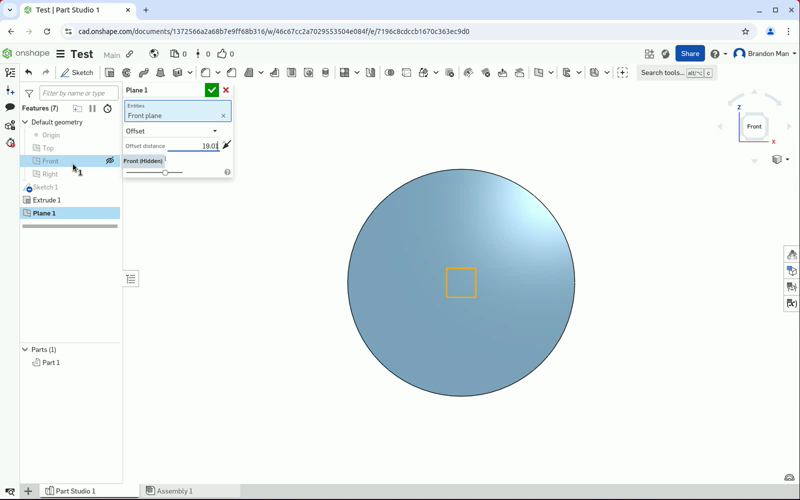
key(enter, 2)
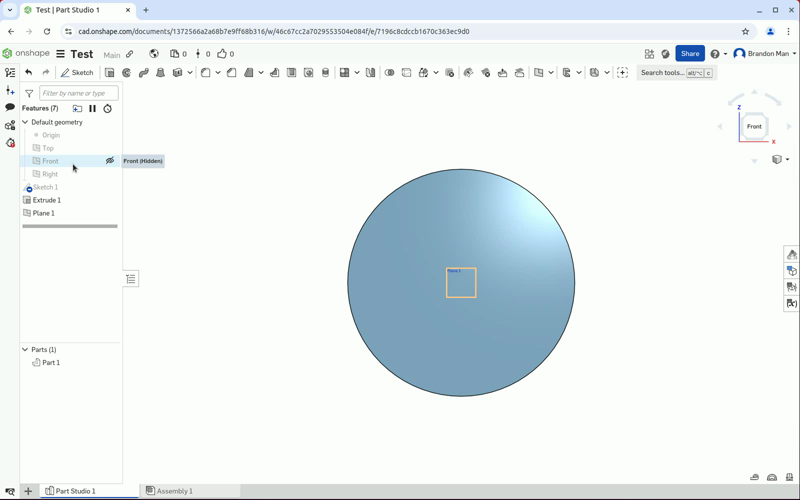
key(shift+s)
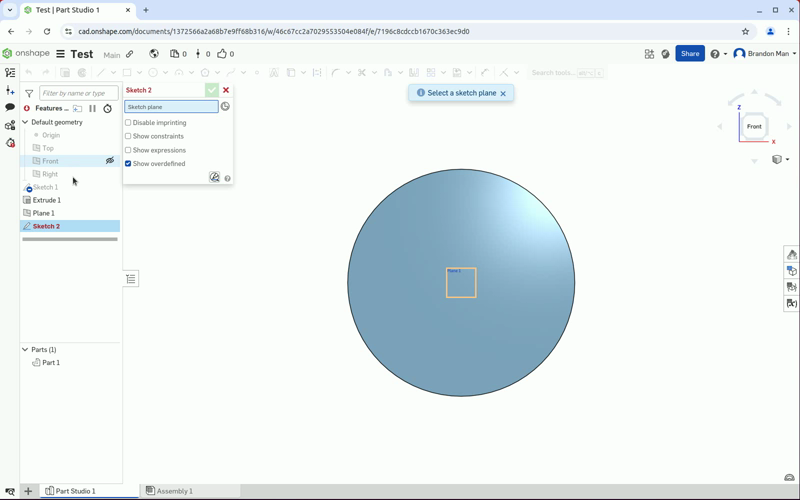
mouse_move(73, 215)
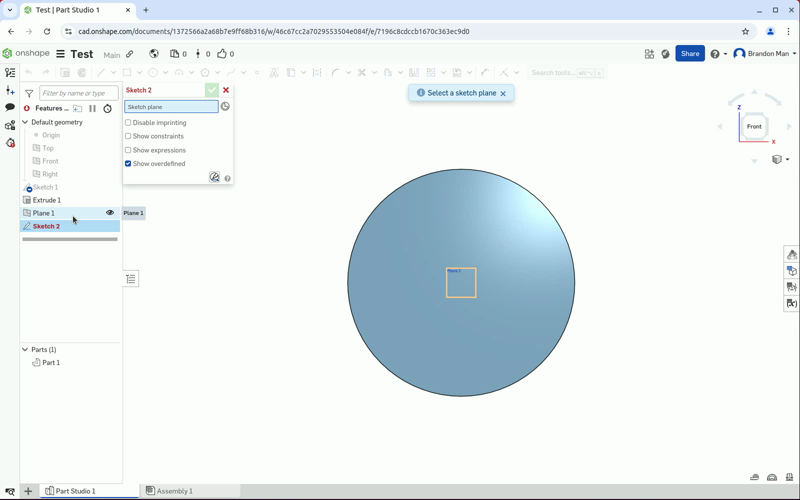
click(73, 215)
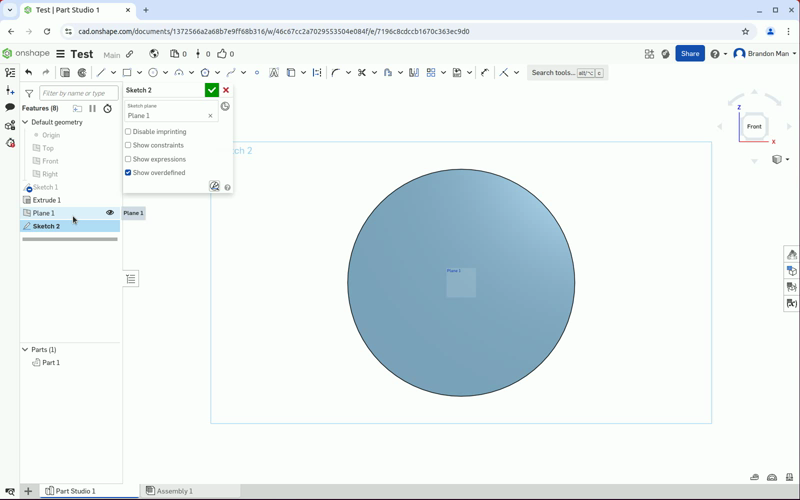
mouse_move(73, 352)
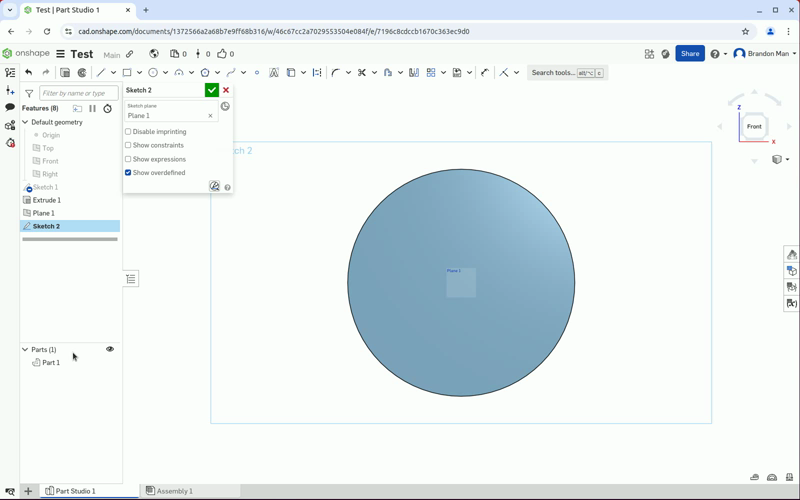
key(y)
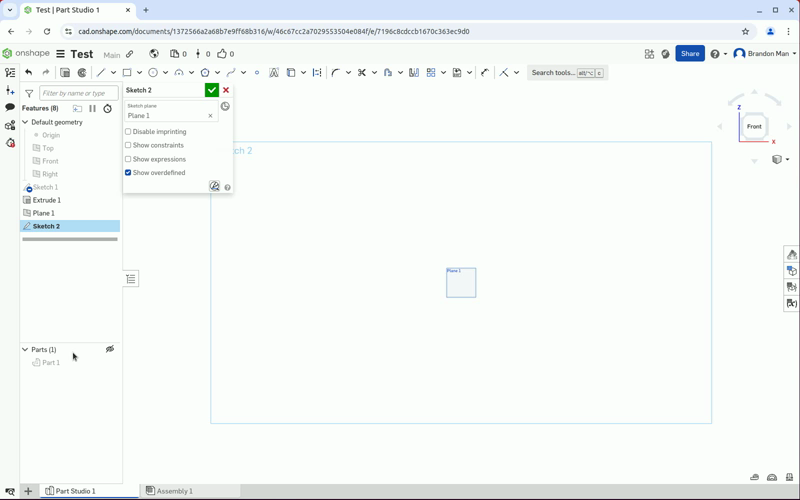
key(c)
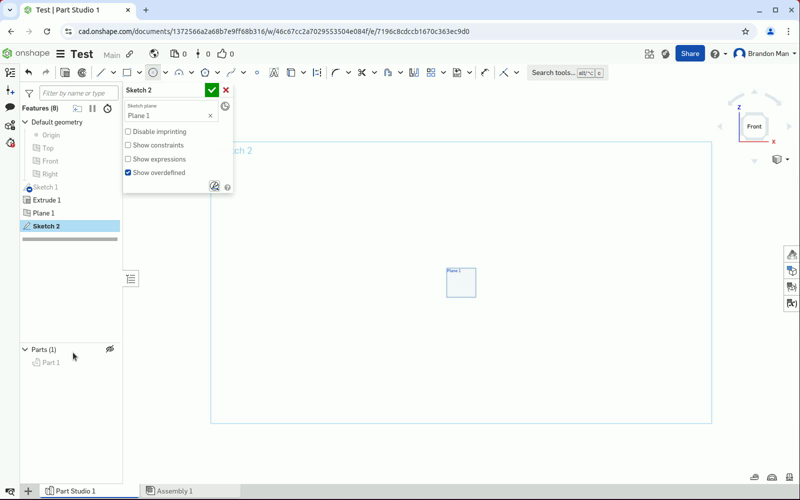
key_down(shift)
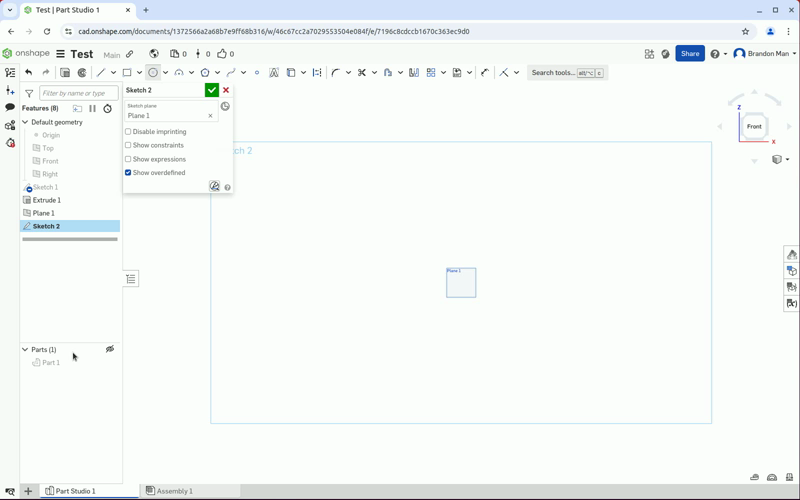
mouse_move(461, 282)
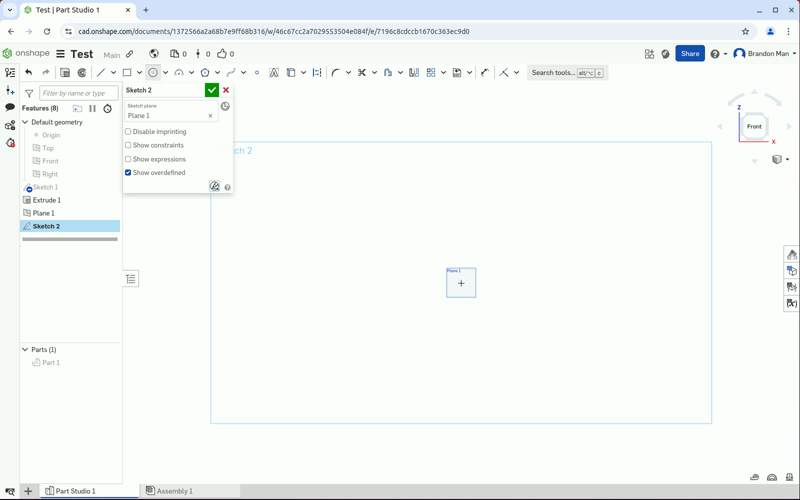
click(461, 282)
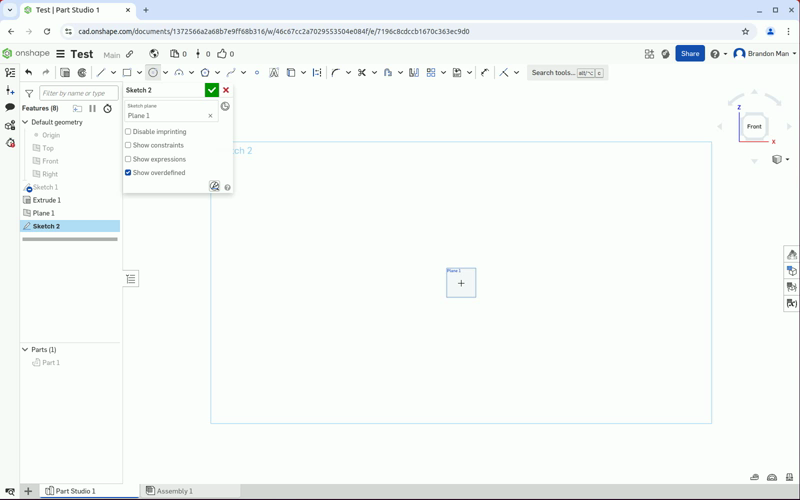
key_up(shift)
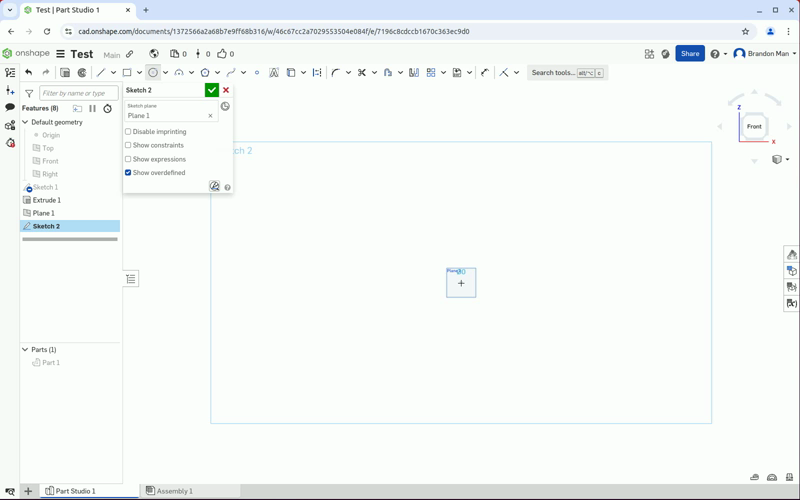
mouse_move(524, 282)
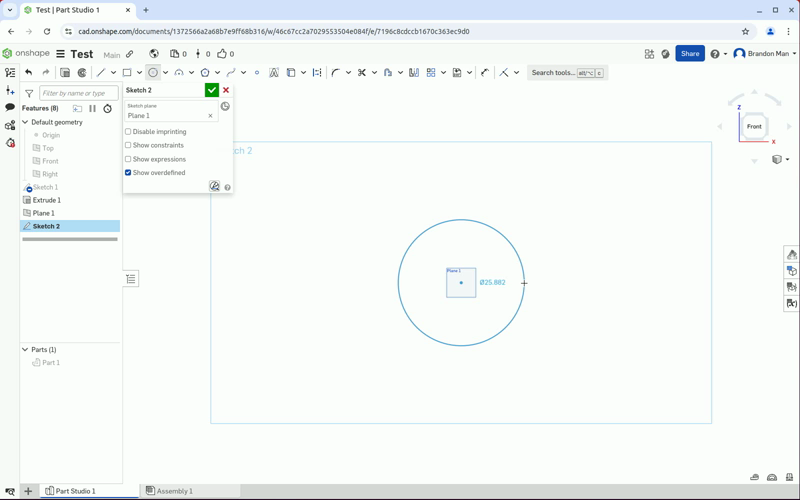
click(524, 282)
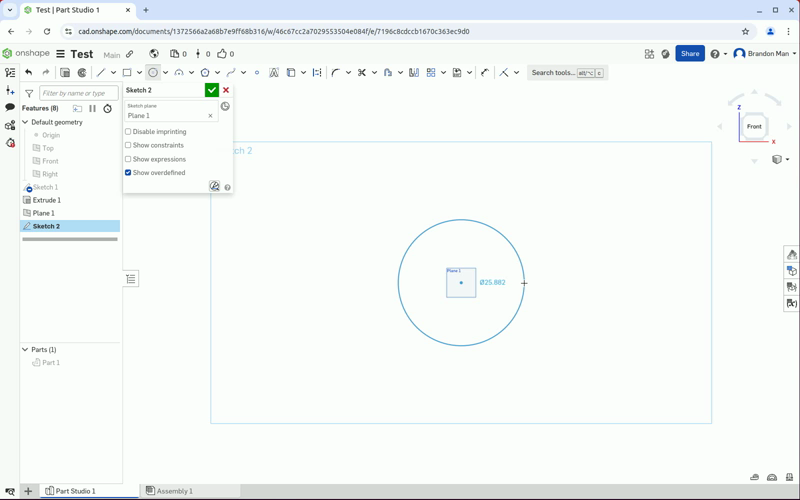
key(esc)
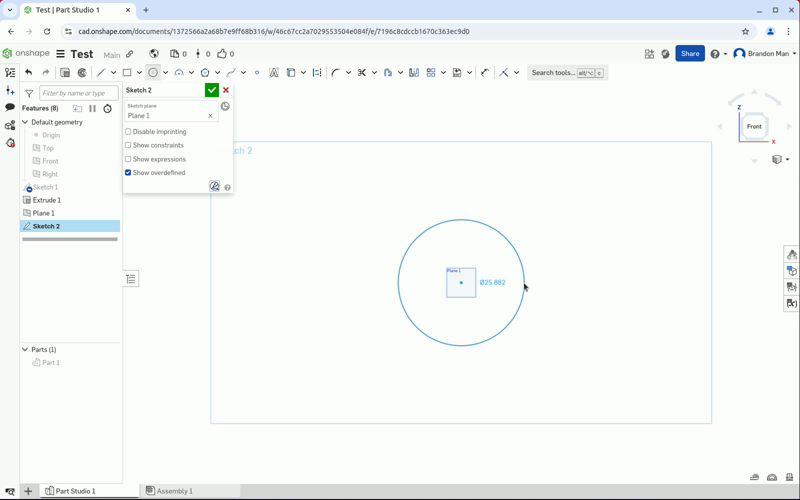
mouse_move(435, 249)
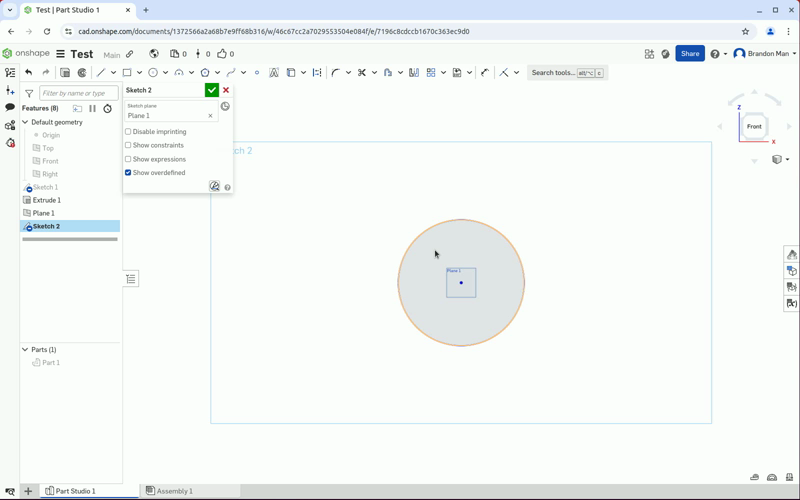
click(435, 249)
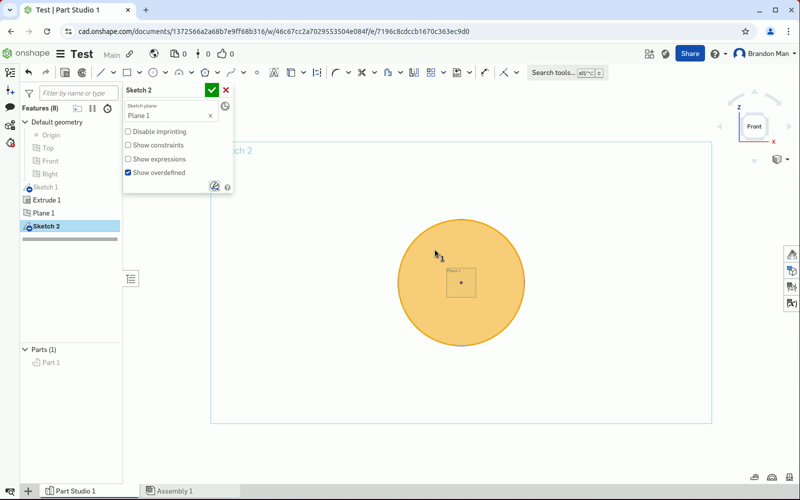
mouse_move(73, 352)
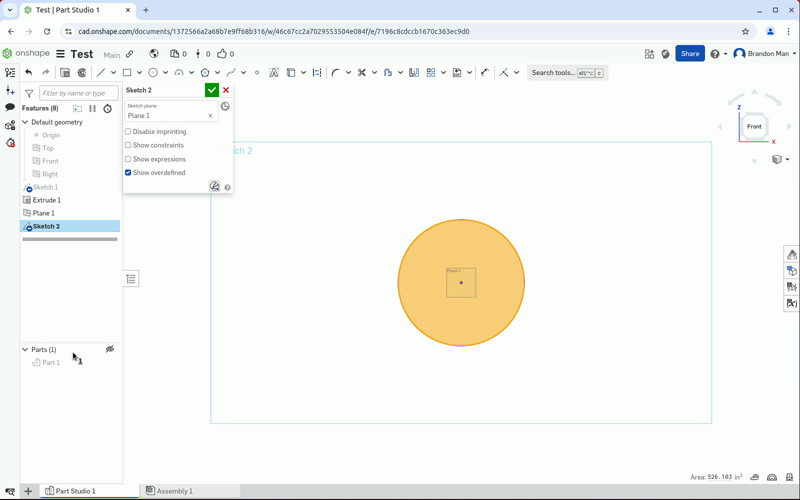
key(shift+y)
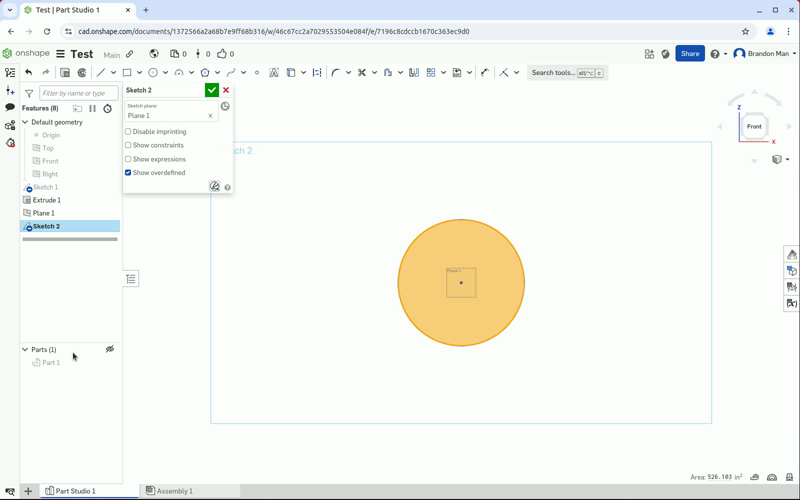
key(shift+e)
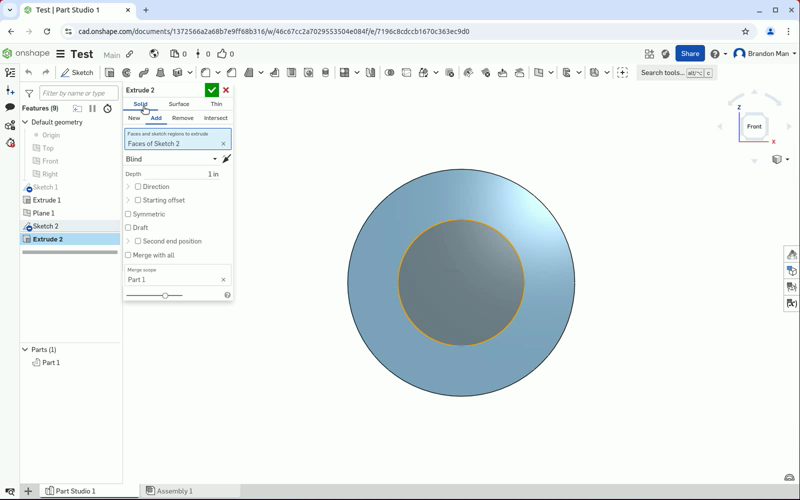
mouse_move(143, 106)
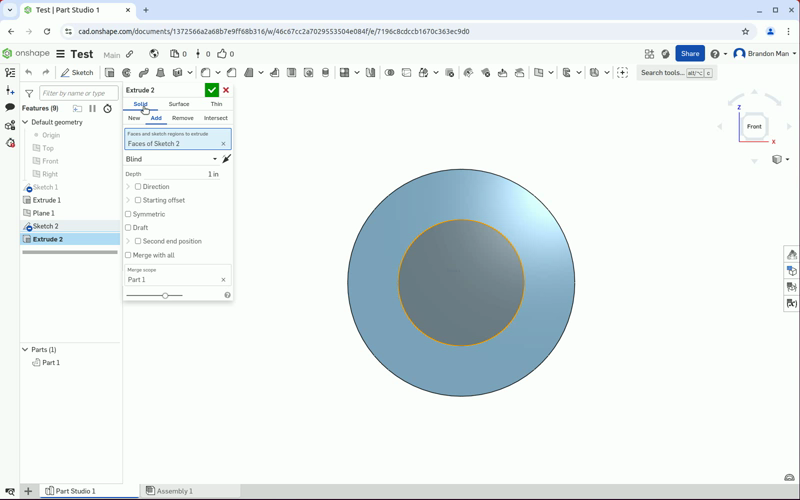
click(143, 106)
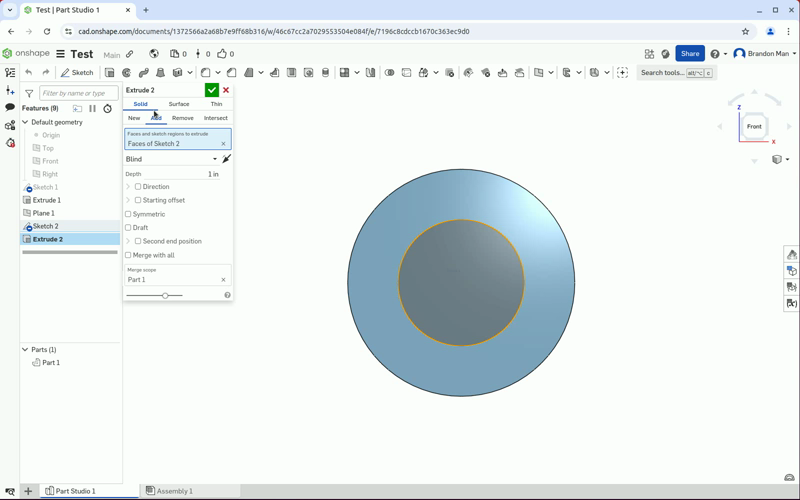
mouse_move(186, 120)
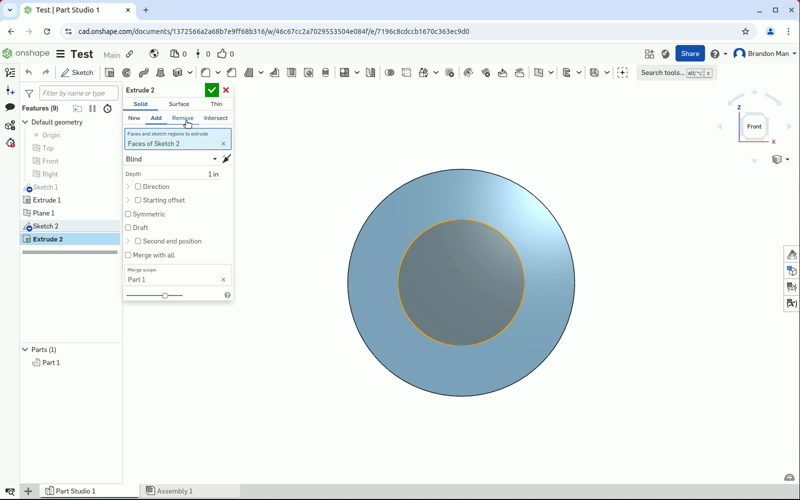
click(186, 120)
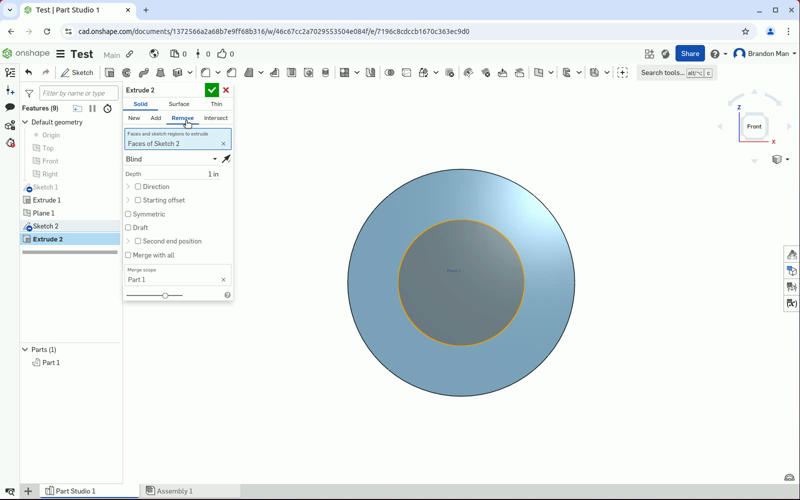
key(tab, 4)
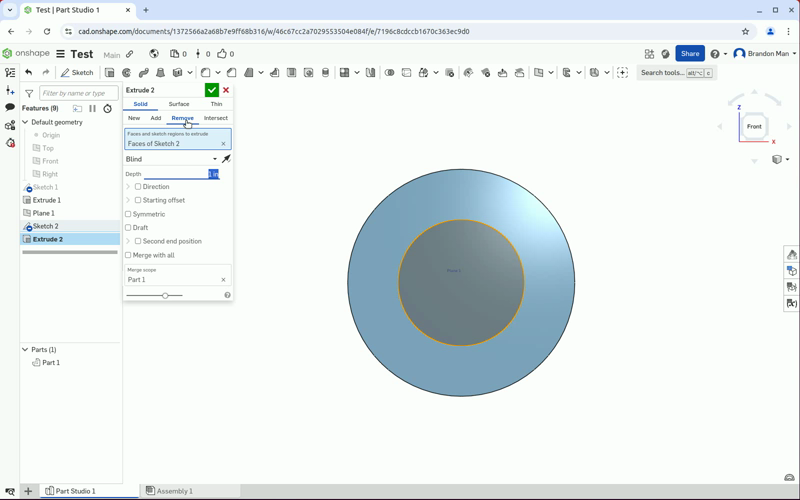
text(13.721)
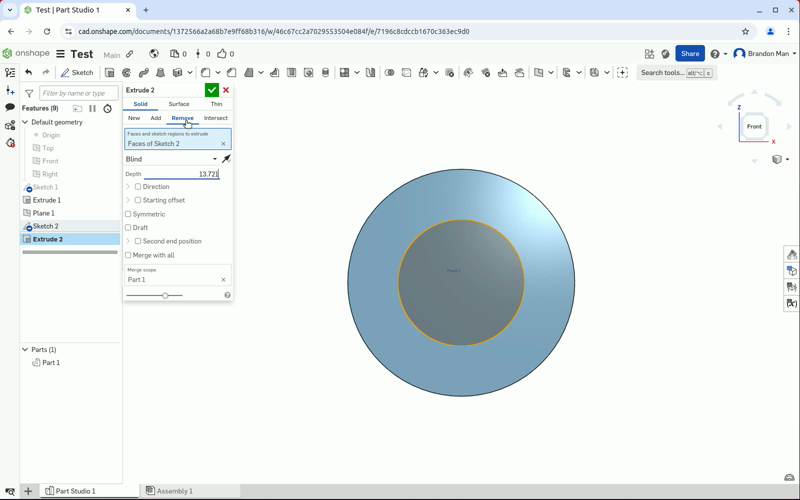
key(tab, 6)
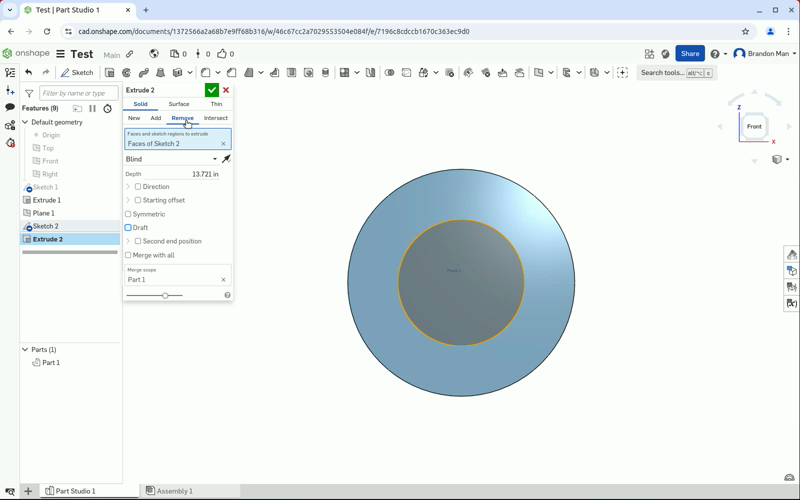
key(space)
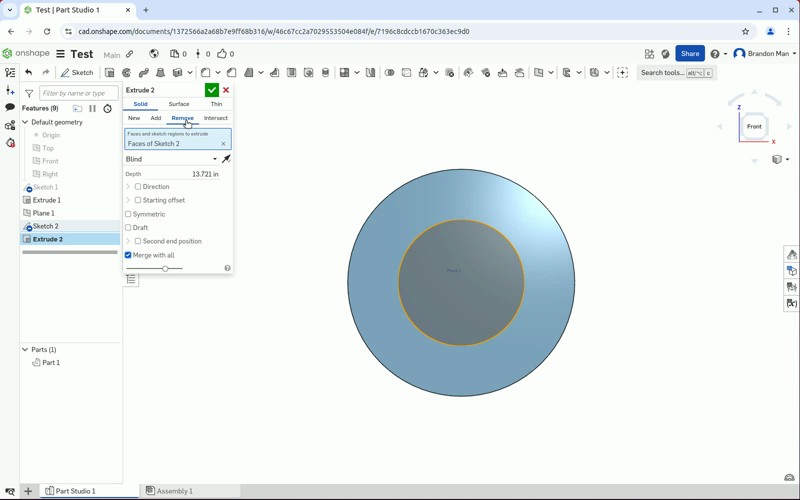
key(enter)
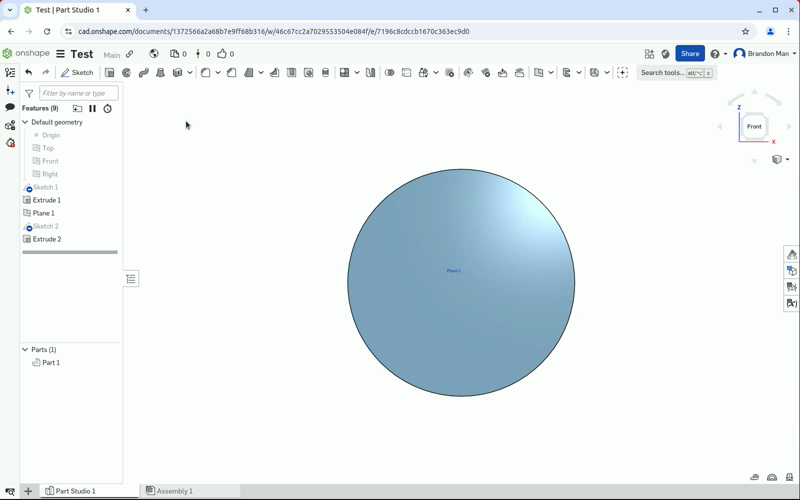
key(shift+h)
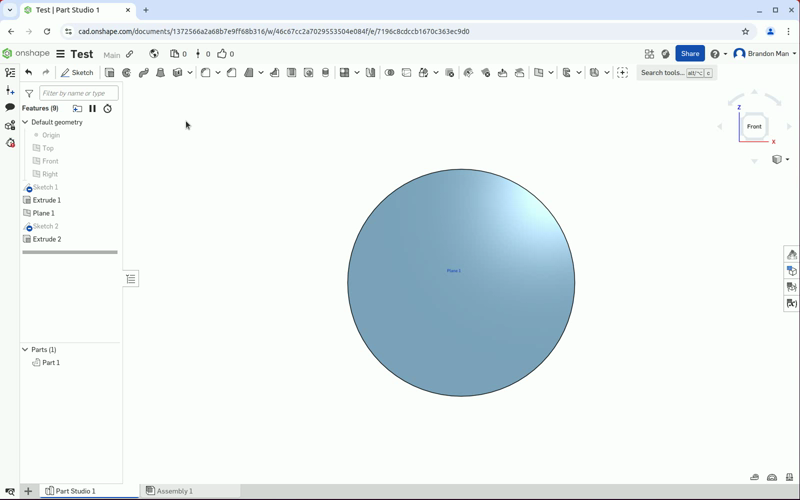
key(shift+h)
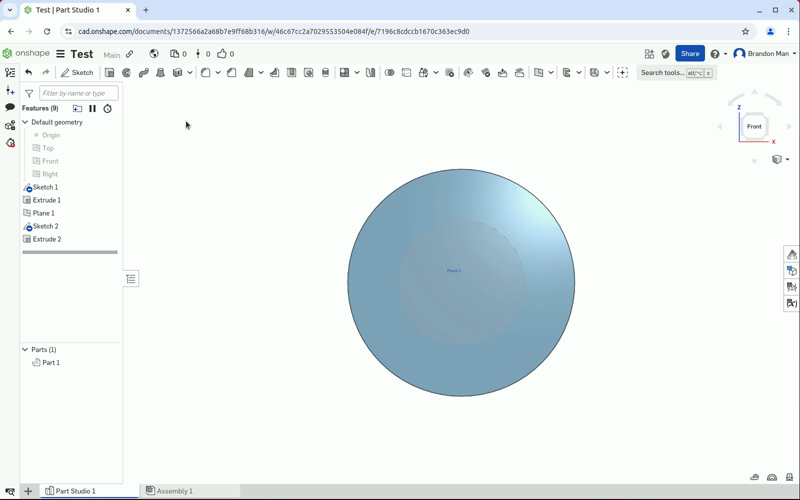
key(shift+7)
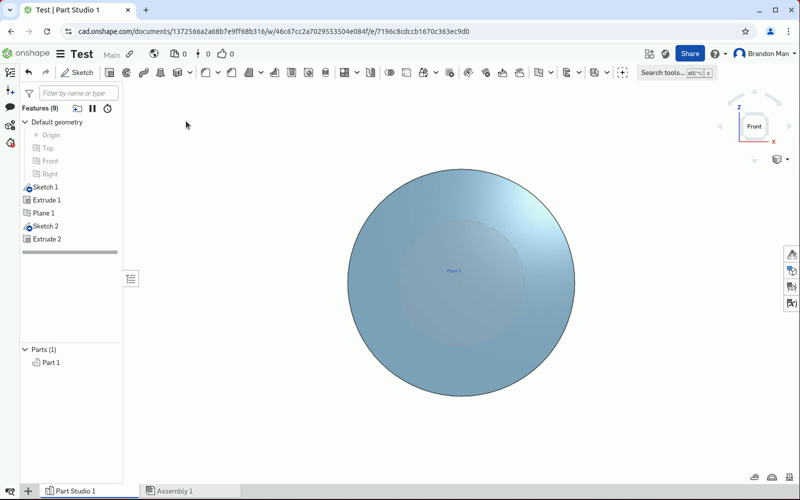
key(left, 2)
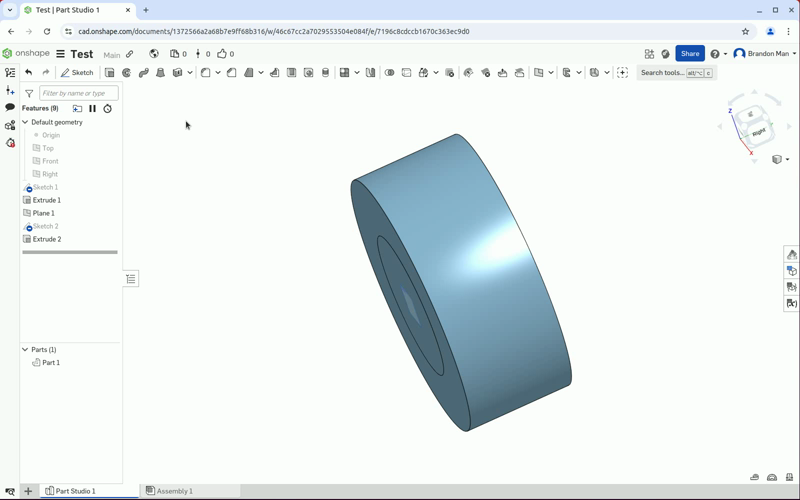
key(down, 2)
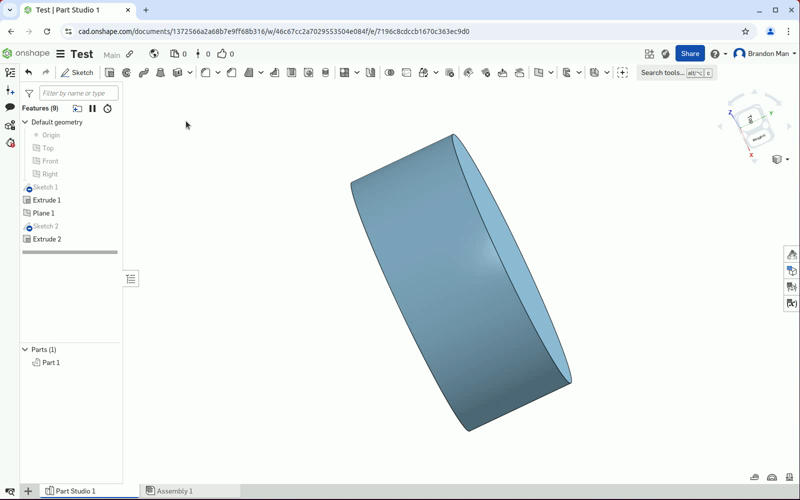
key(up, 2)
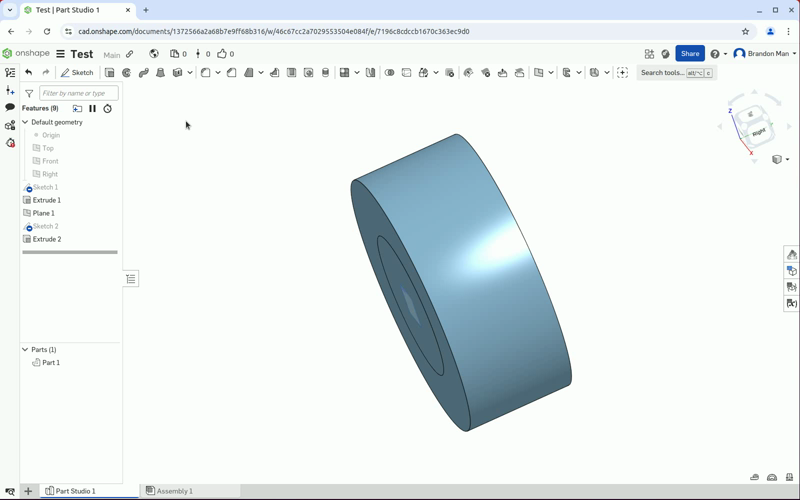
key(right, 2)
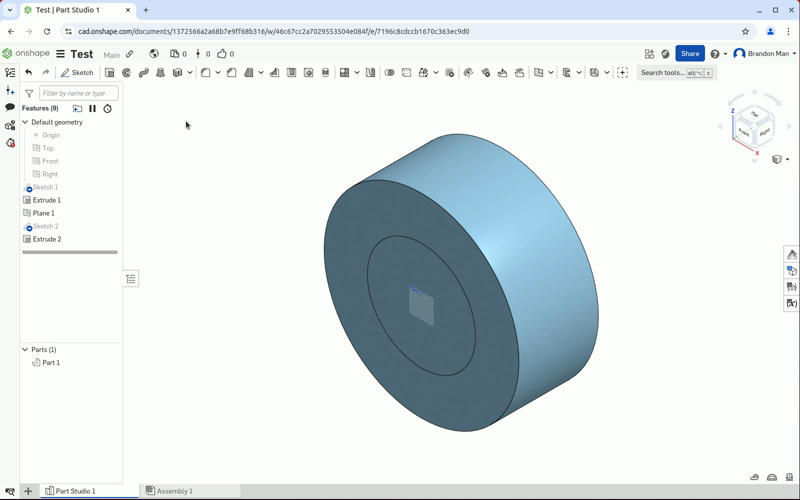
mouse_move(73, 189)
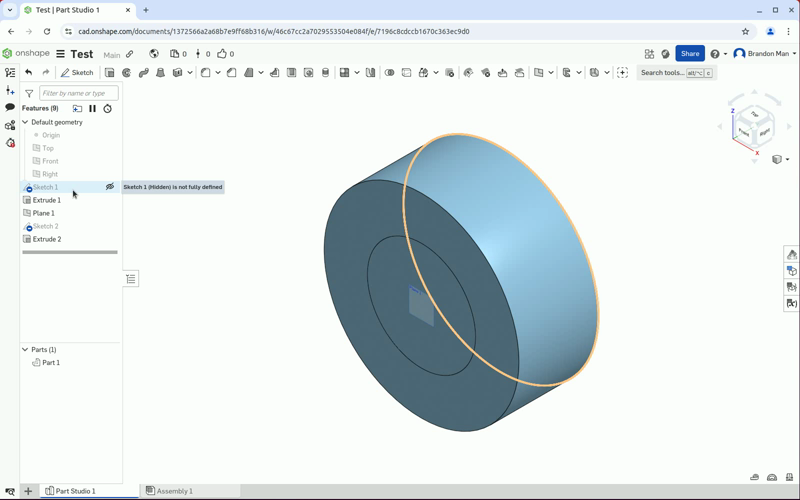
click(73, 189)